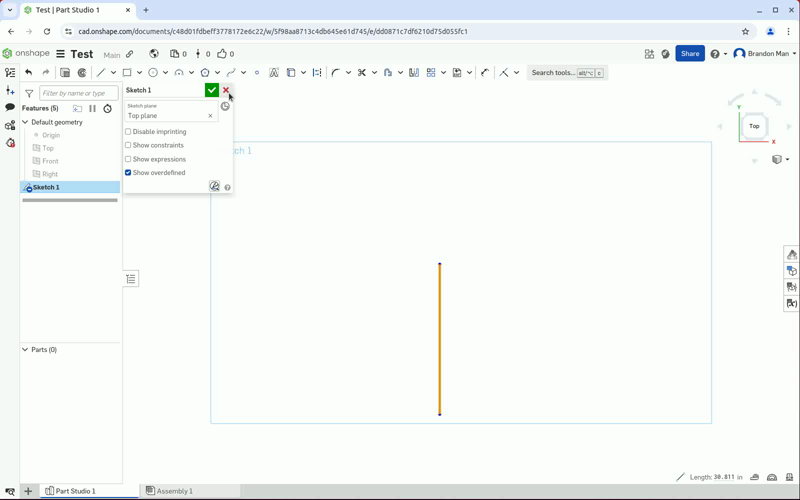
key(shift+h)
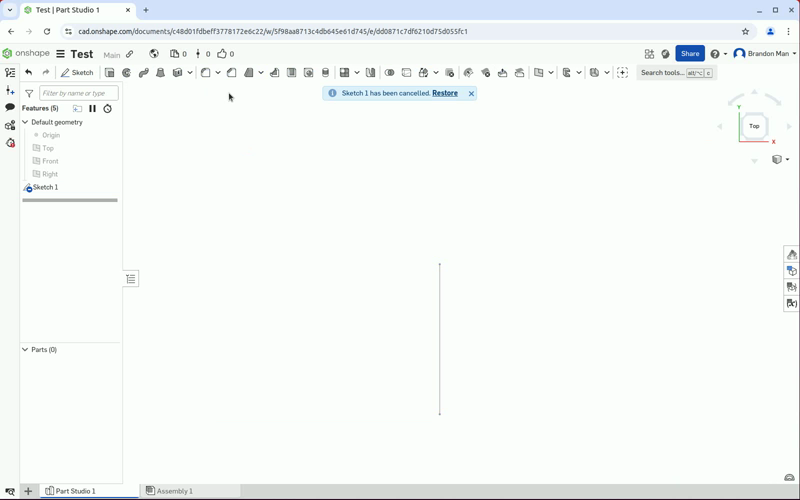
key(shift+s)
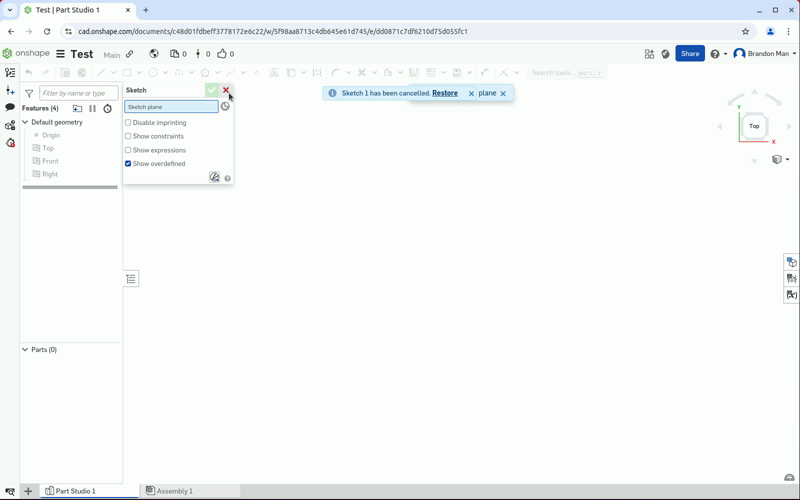
mouse_move(73, 150)
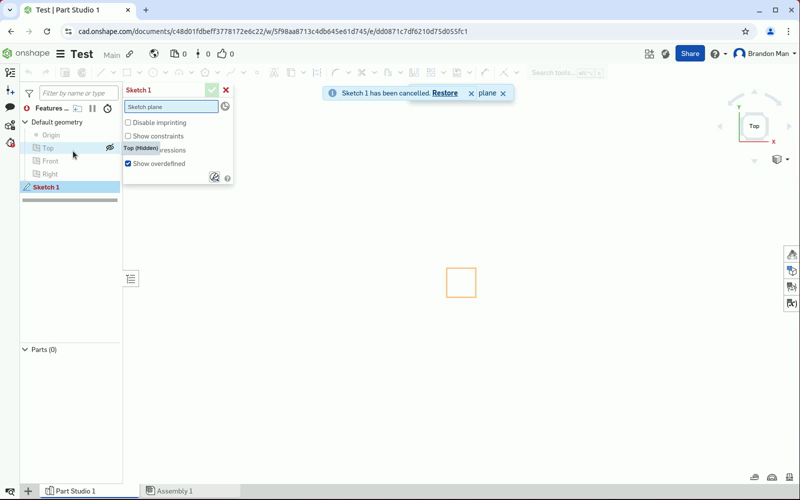
click(73, 150)
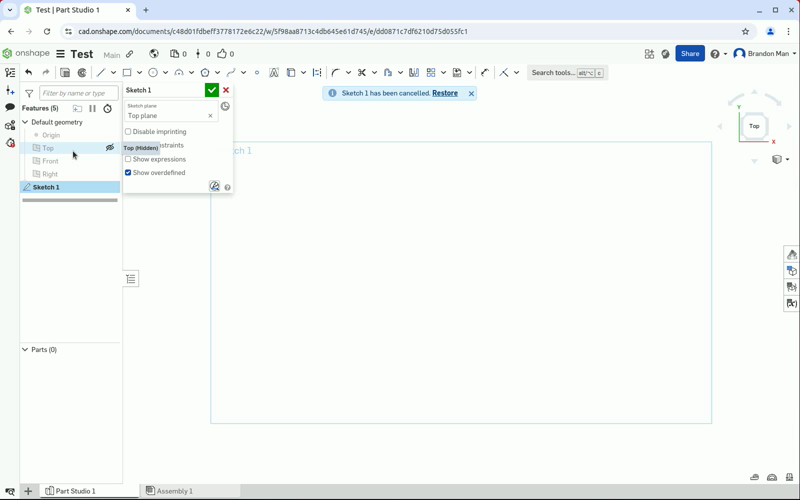
mouse_move(73, 352)
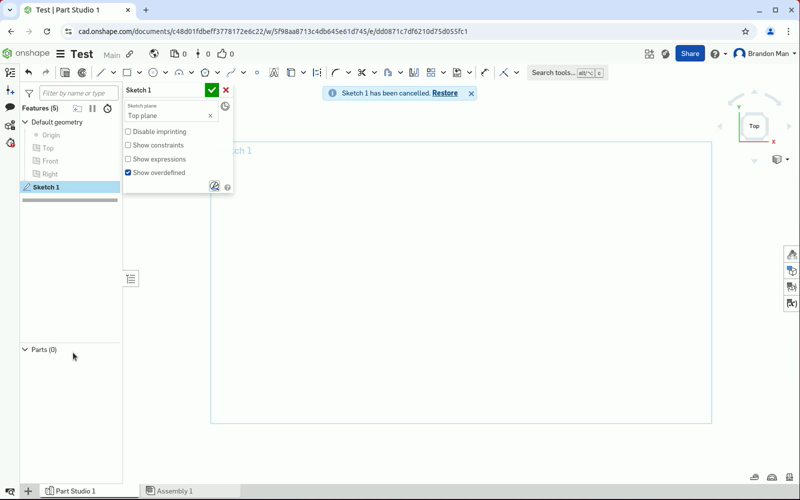
key(y)
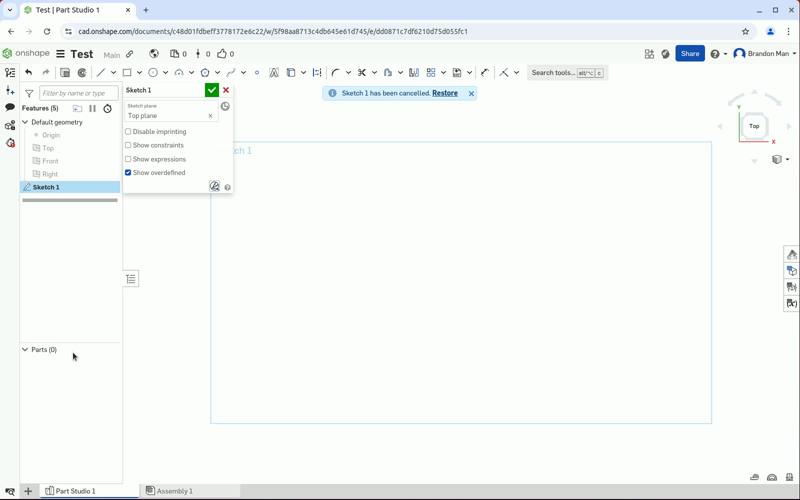
key(c)
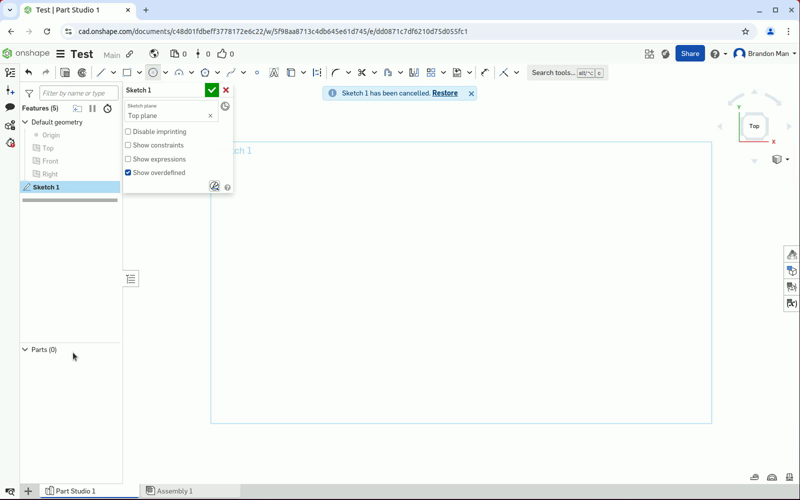
key_down(shift)
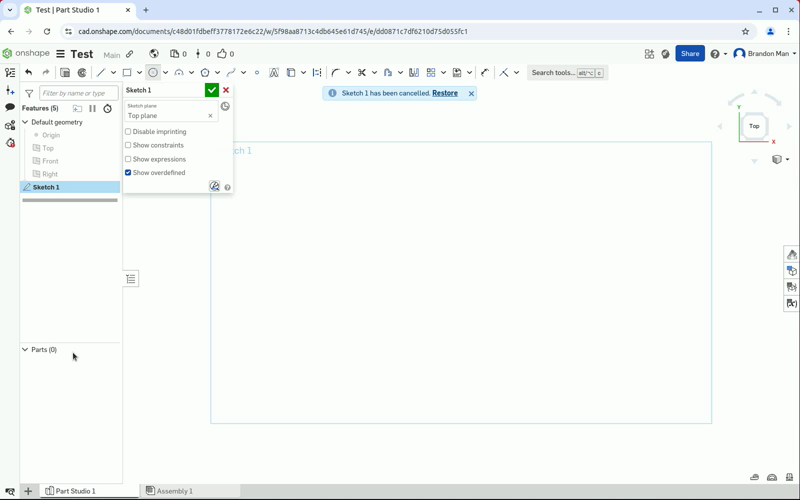
mouse_move(460, 282)
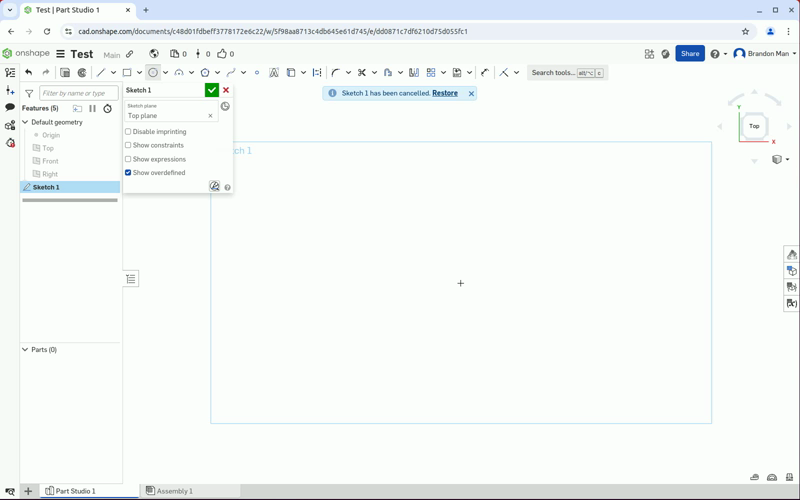
click(460, 282)
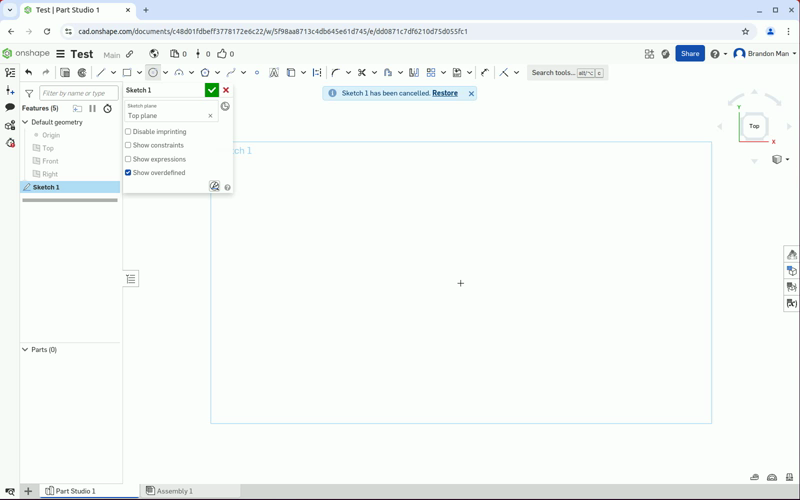
key_up(shift)
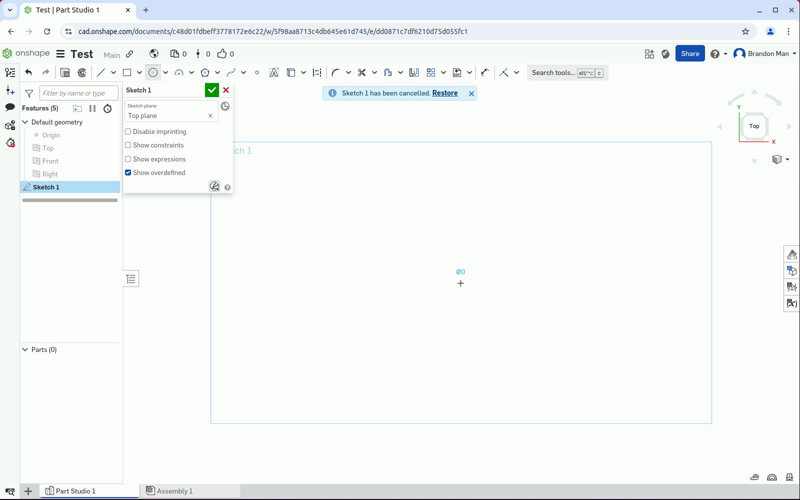
mouse_move(533, 282)
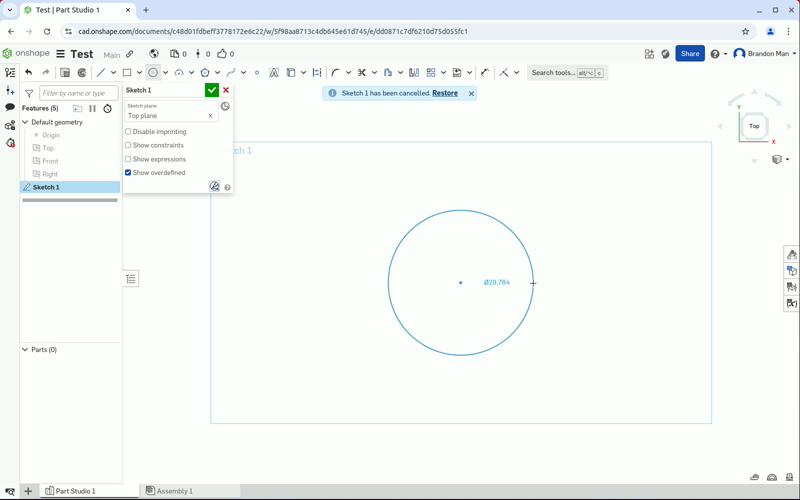
click(533, 282)
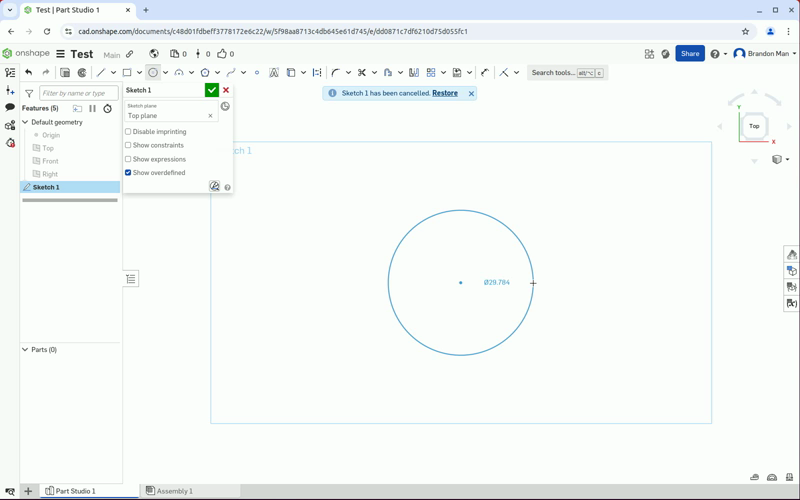
key(esc)
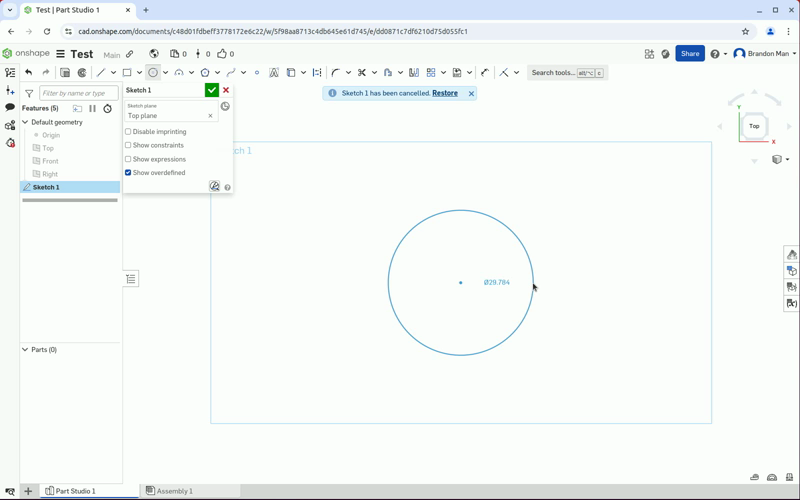
mouse_move(488, 262)
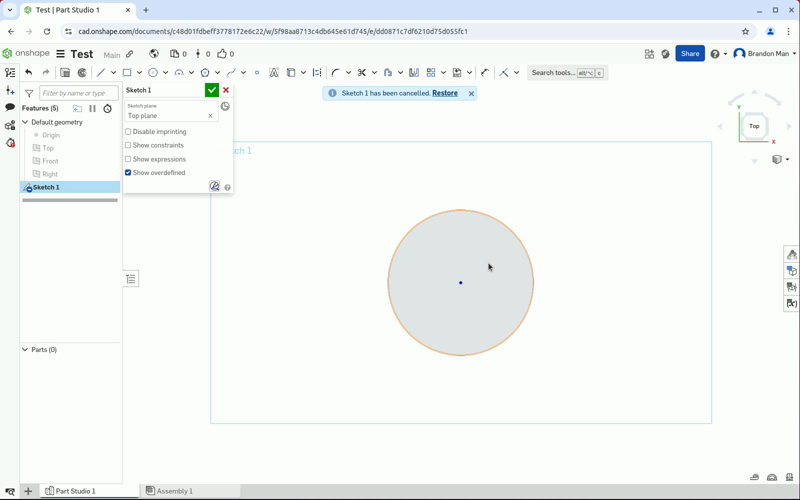
click(488, 262)
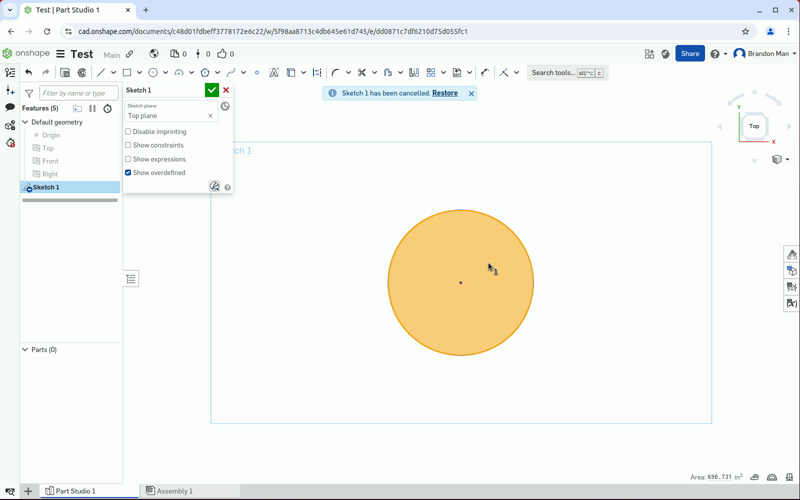
mouse_move(73, 352)
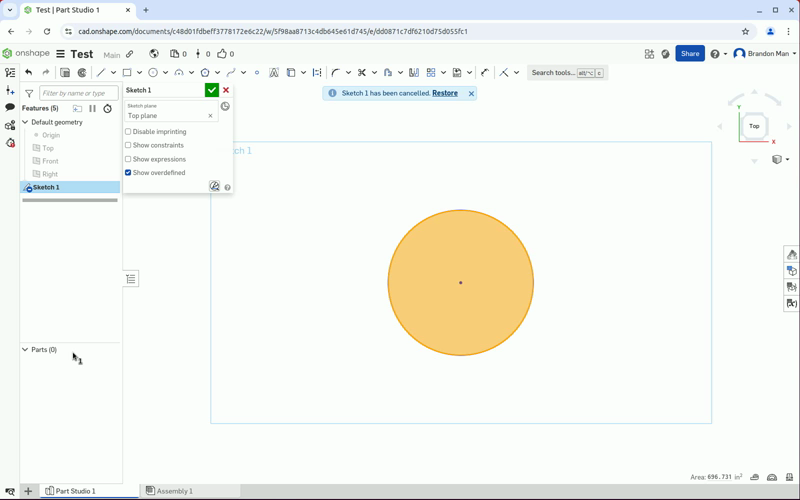
key(shift+y)
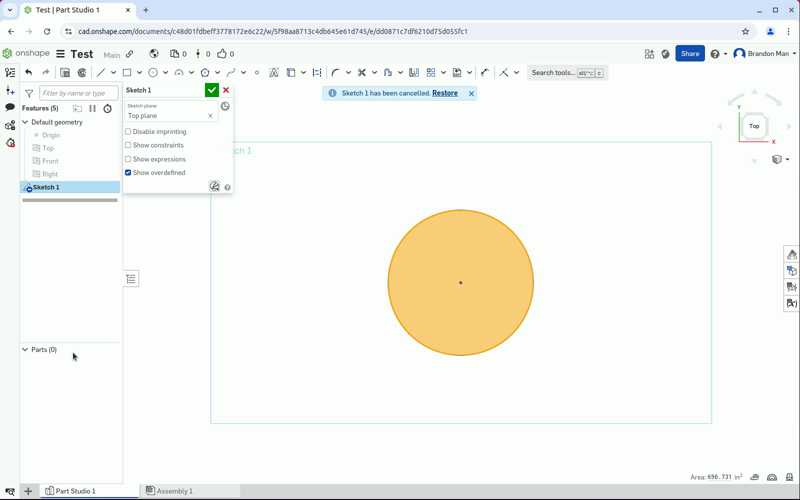
key(shift+e)
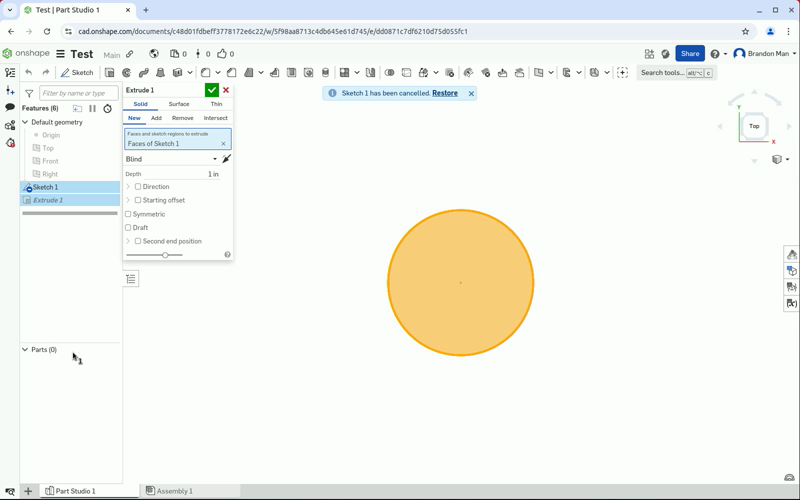
mouse_move(143, 106)
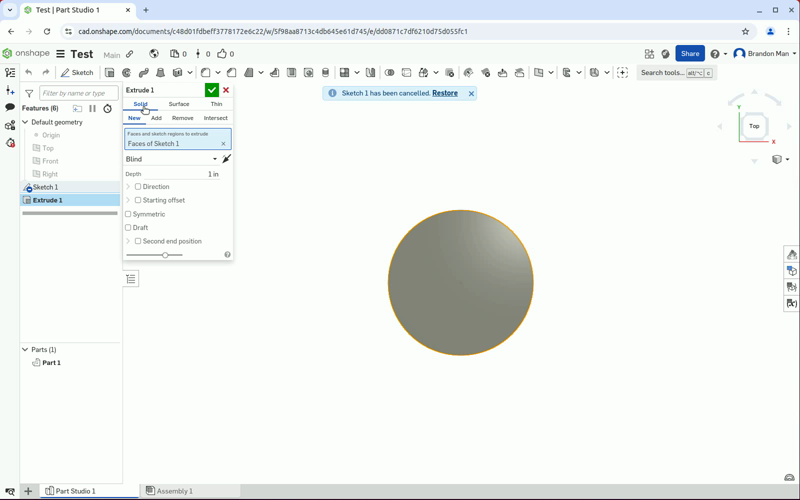
click(143, 106)
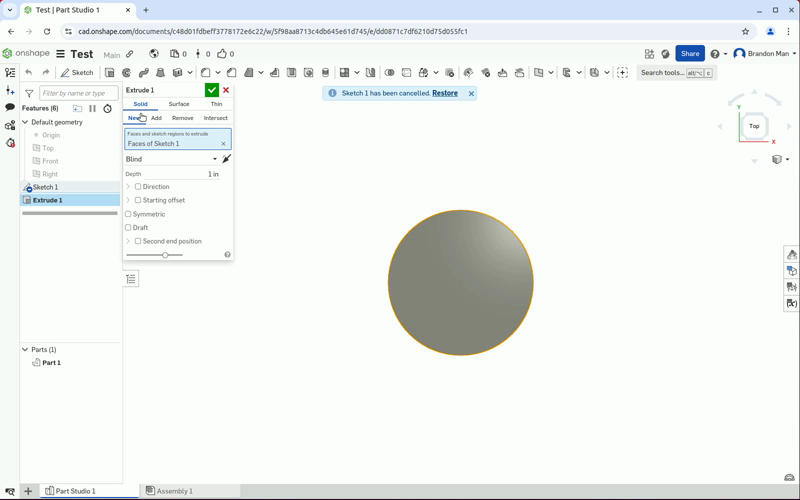
mouse_move(137, 120)
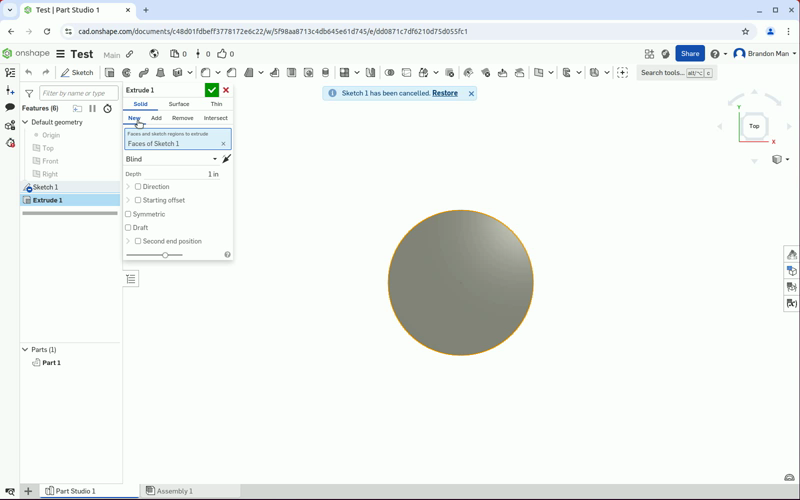
click(137, 120)
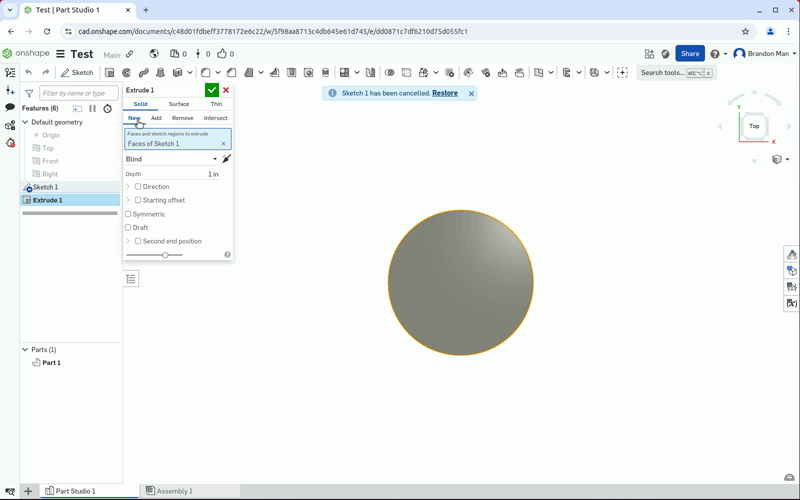
key(tab, 4)
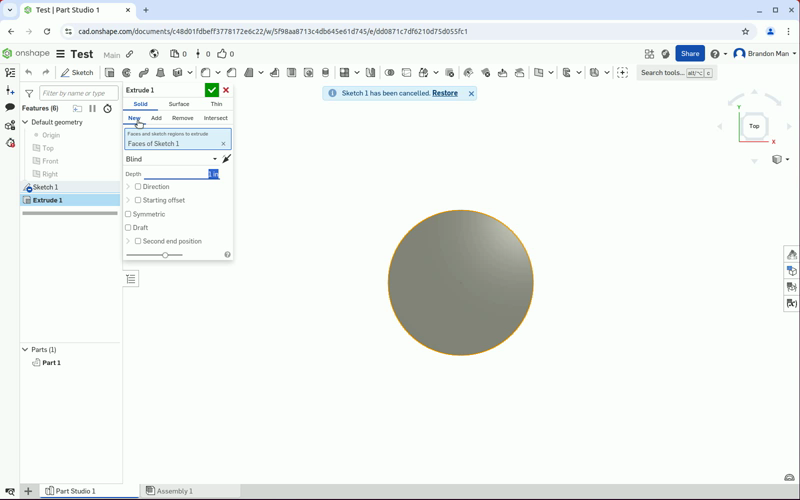
text(8.184)
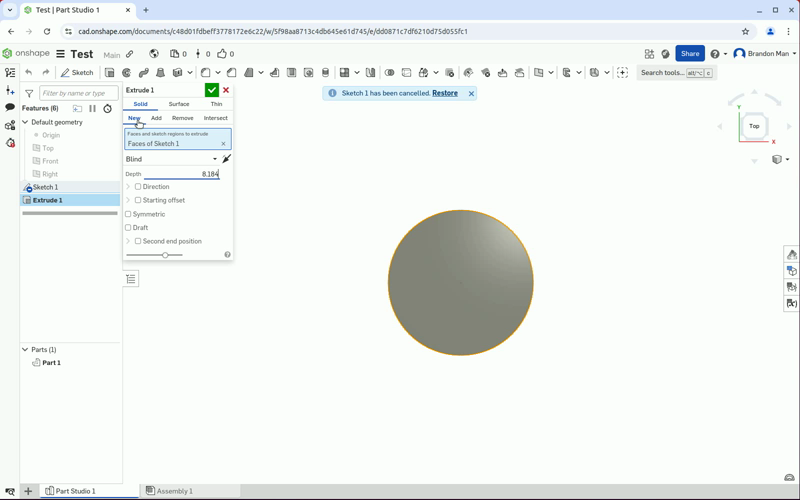
key(enter)
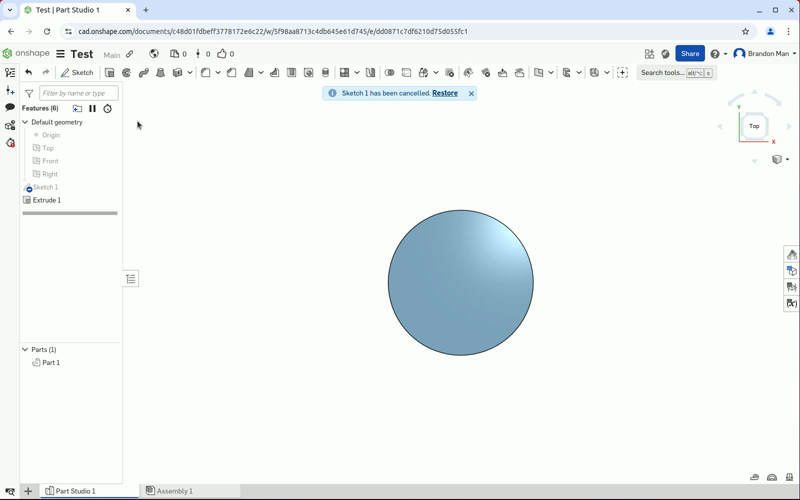
key(shift+h)
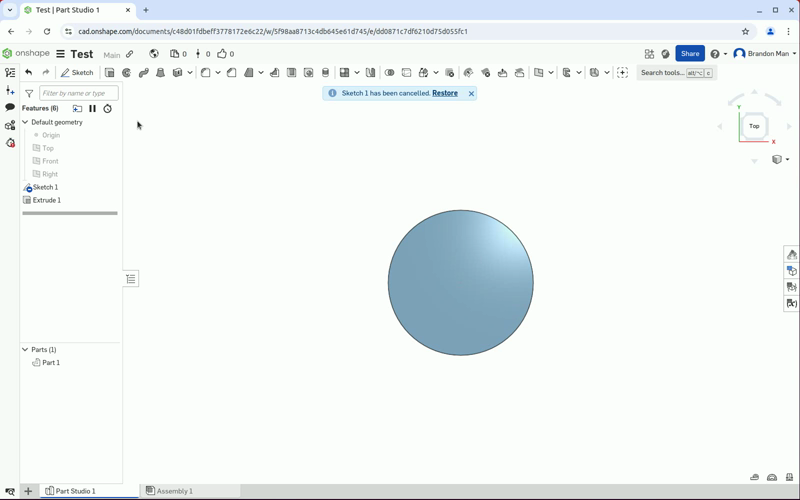
key(shift+h)
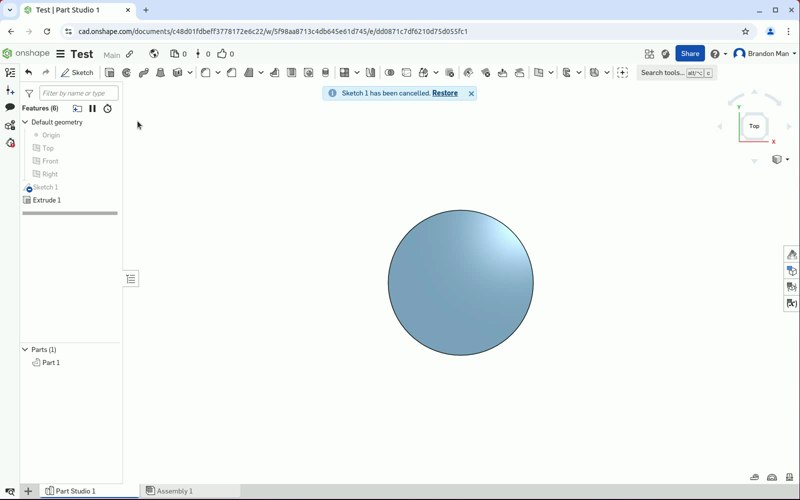
mouse_move(73, 189)
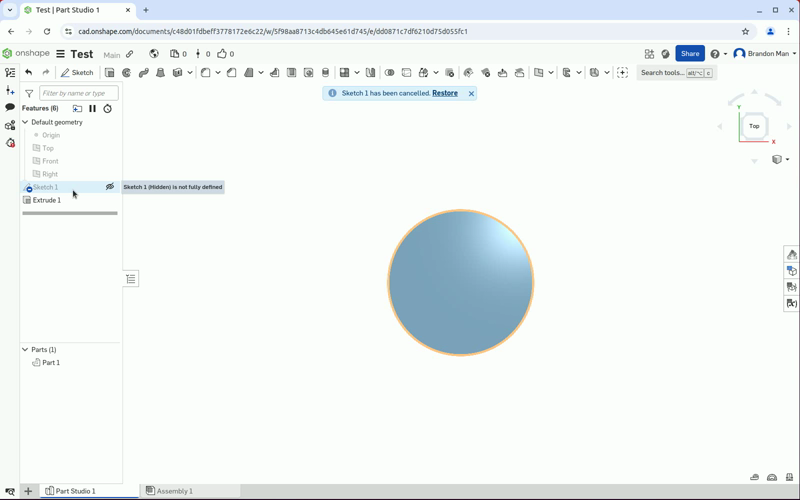
click(73, 189)
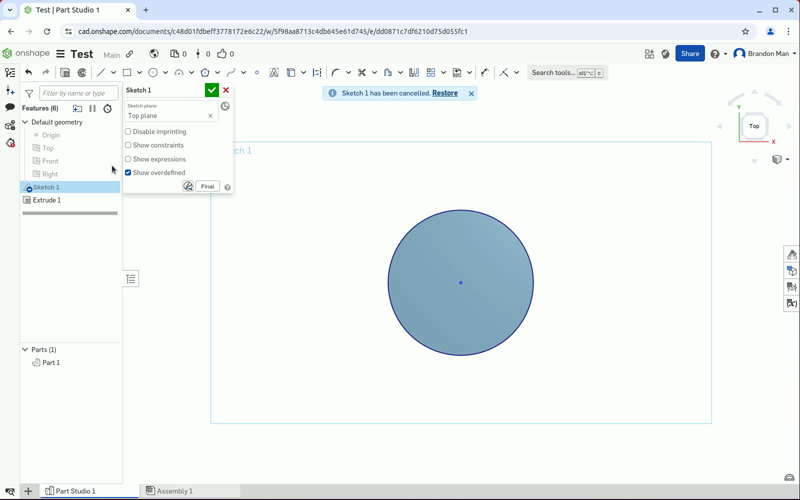
mouse_move(229, 92)
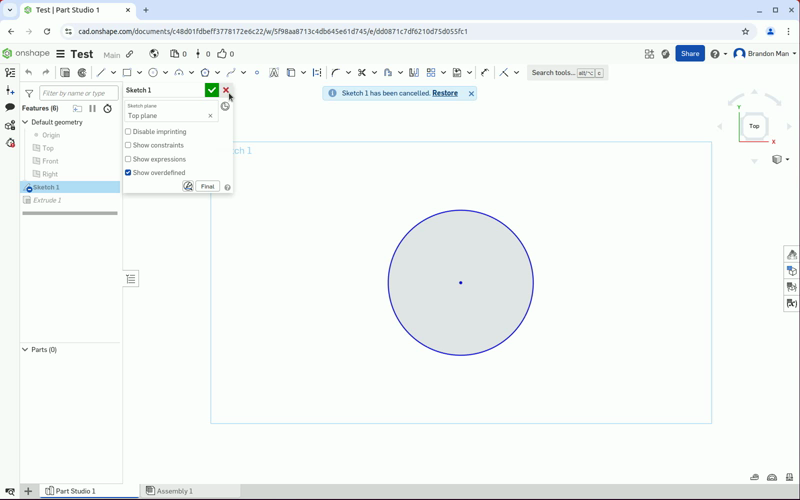
click(229, 92)
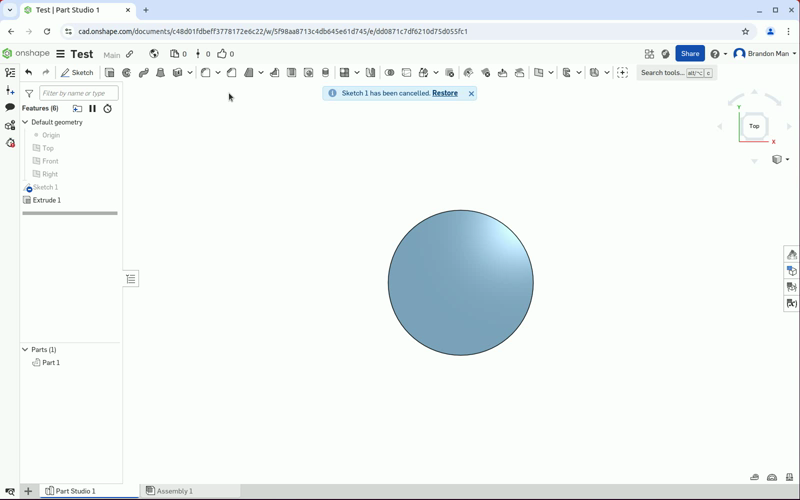
mouse_move(541, 75)
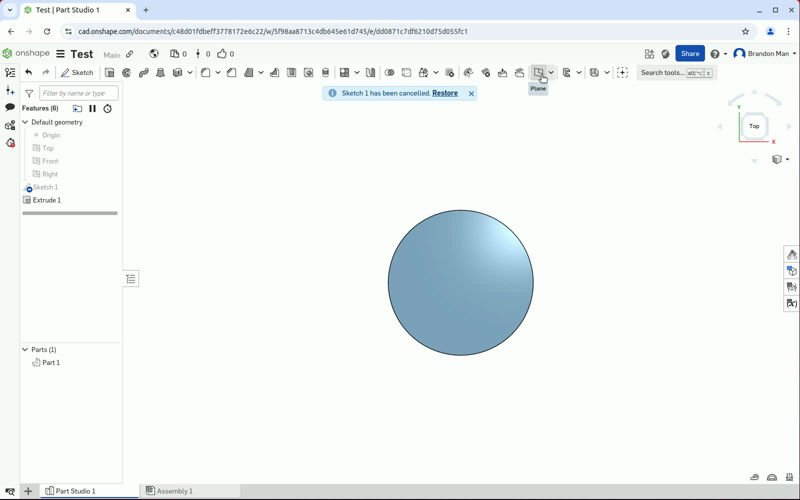
click(541, 75)
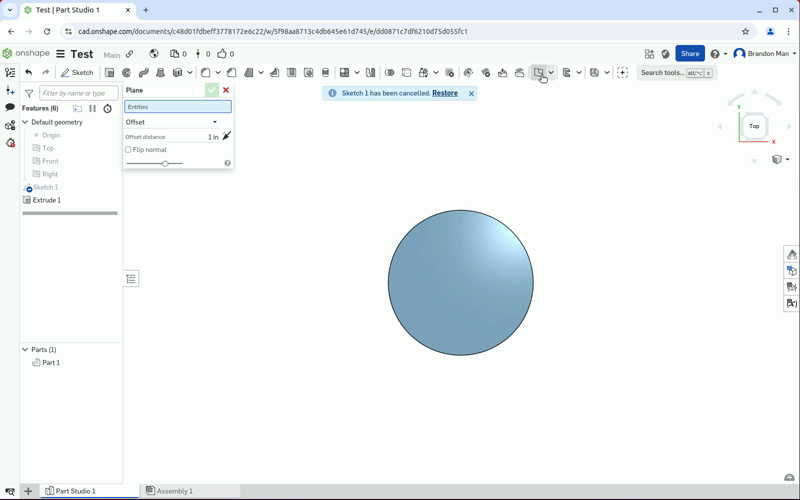
mouse_move(73, 150)
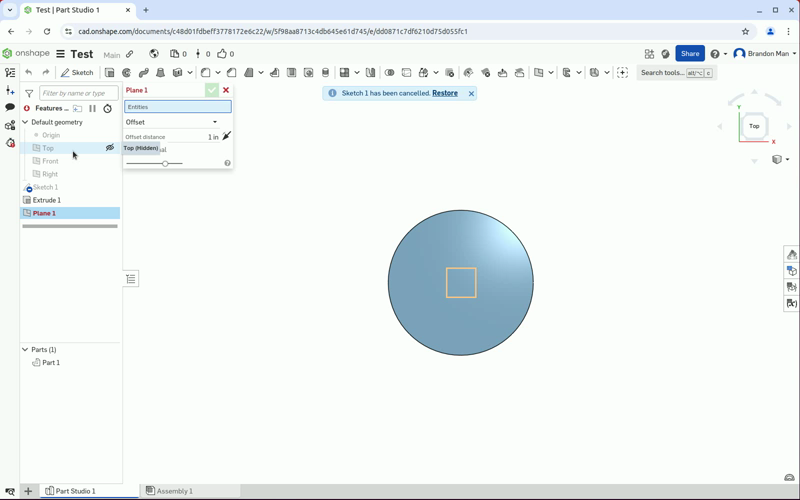
click(73, 150)
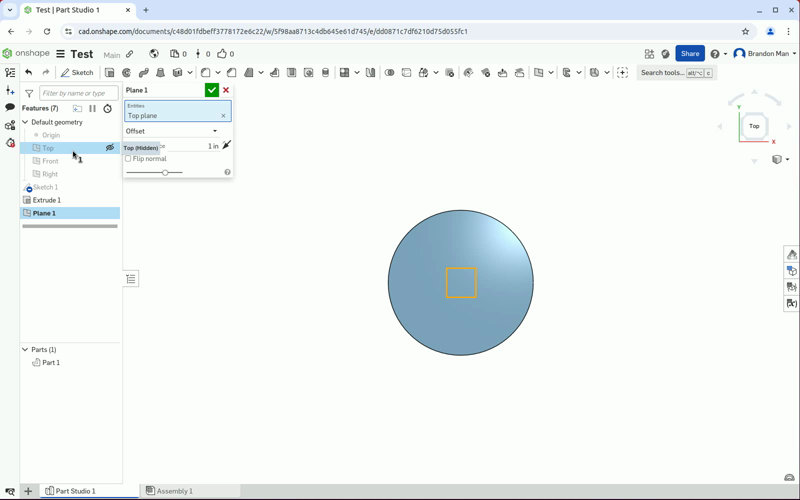
key(tab, 2)
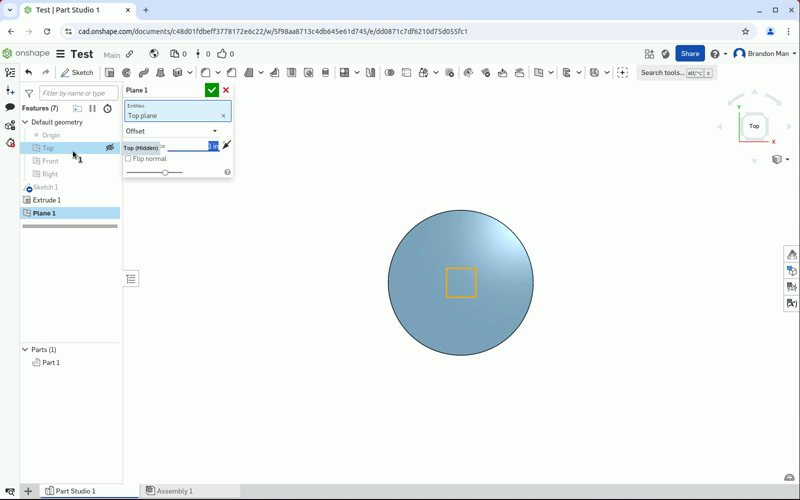
text(8.196)
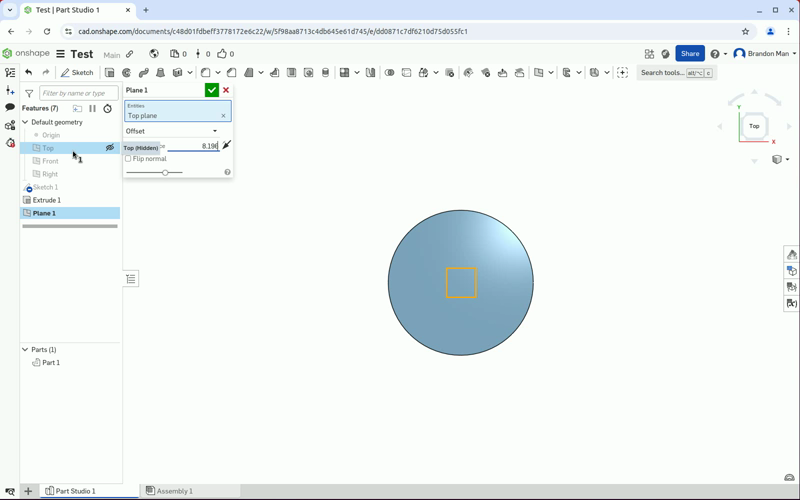
key(enter, 2)
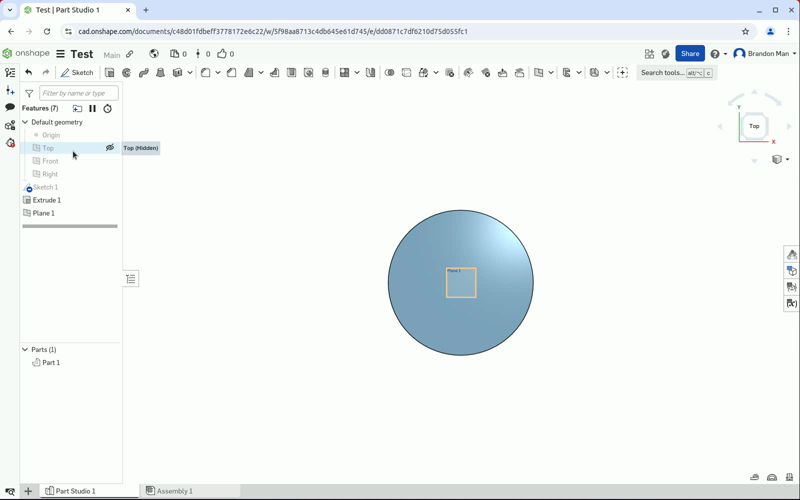
key(shift+s)
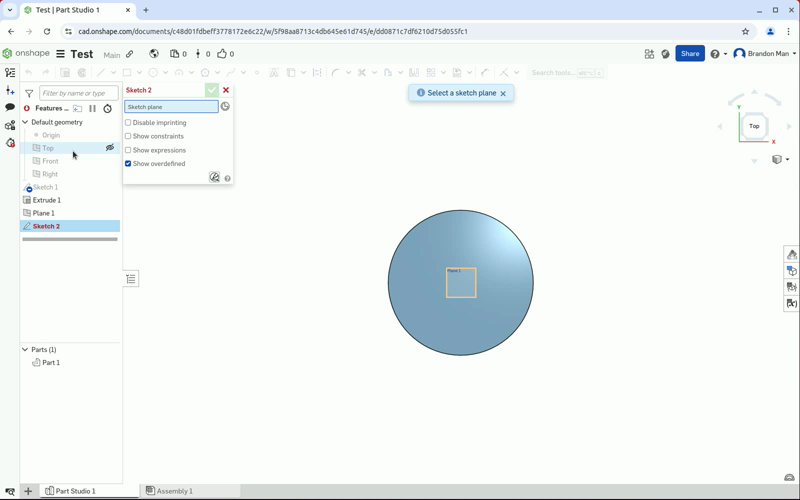
mouse_move(73, 215)
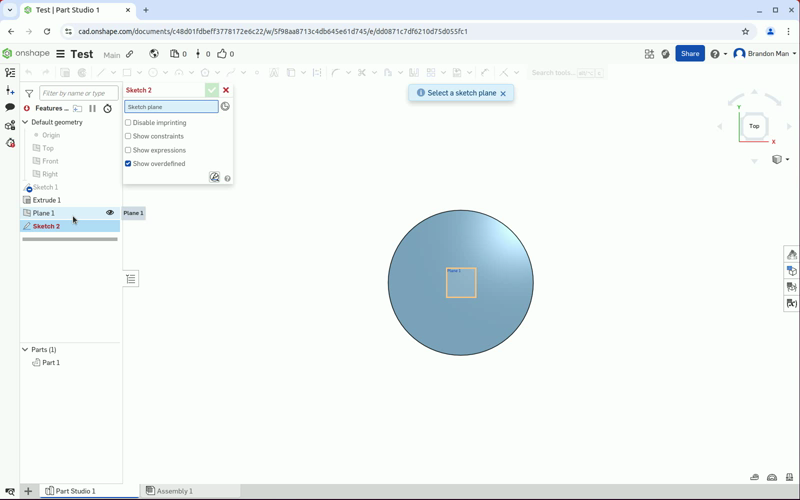
click(73, 215)
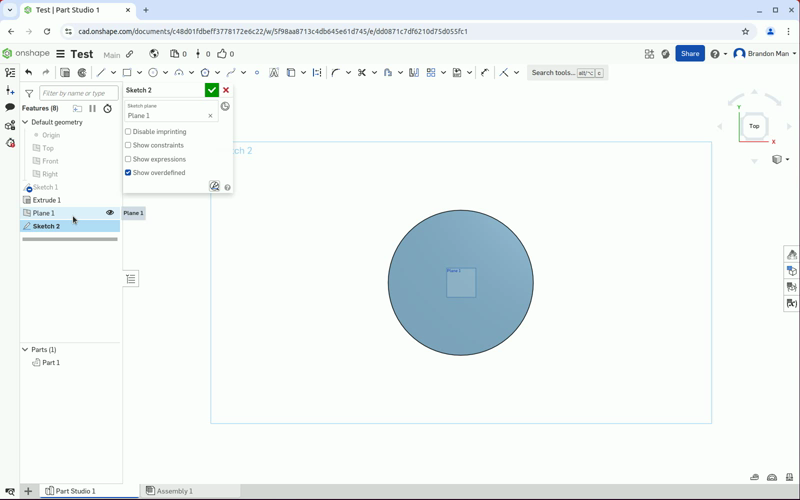
mouse_move(73, 352)
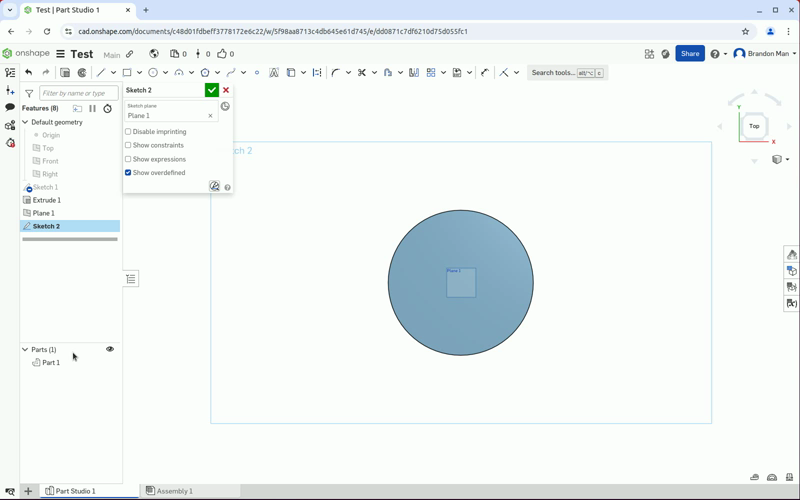
key(y)
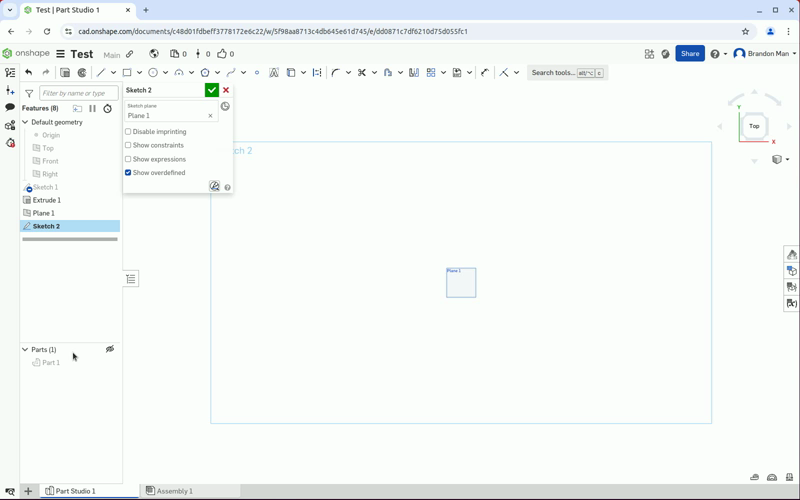
key(c)
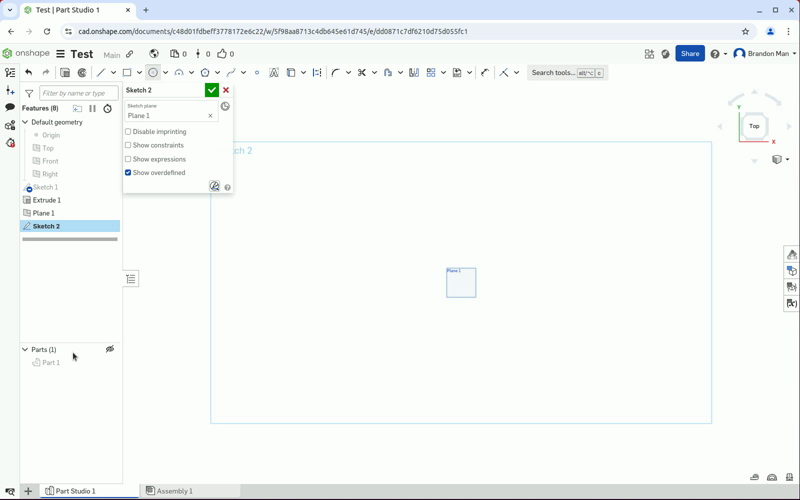
key_down(shift)
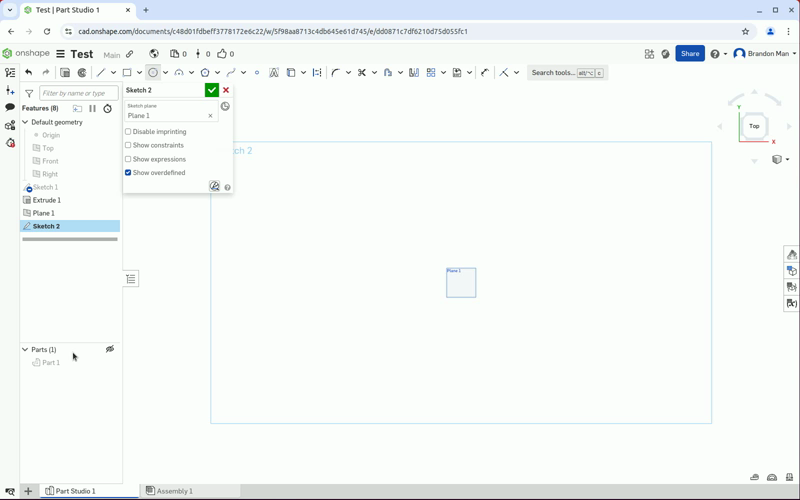
mouse_move(460, 282)
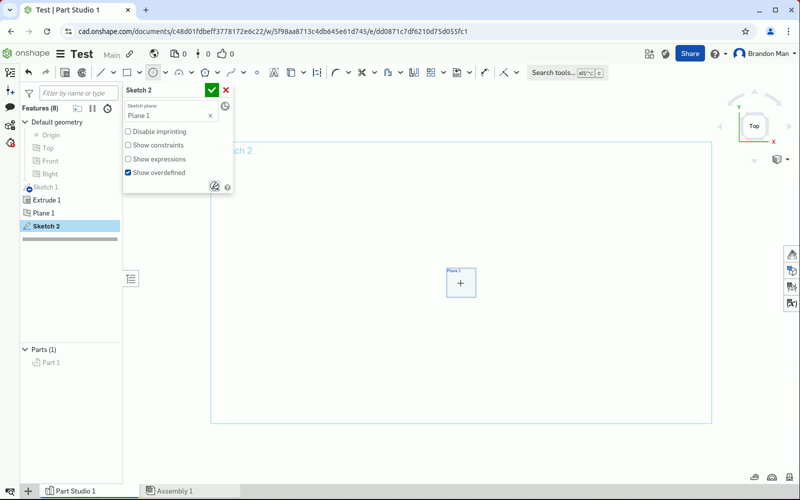
click(460, 282)
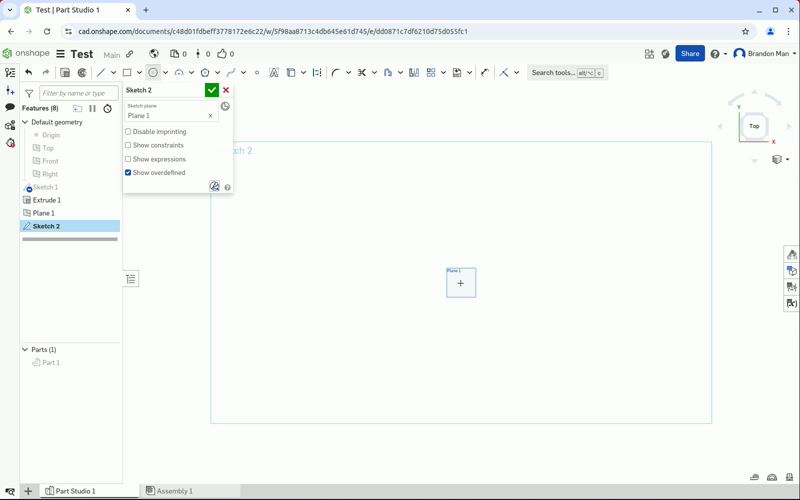
key_up(shift)
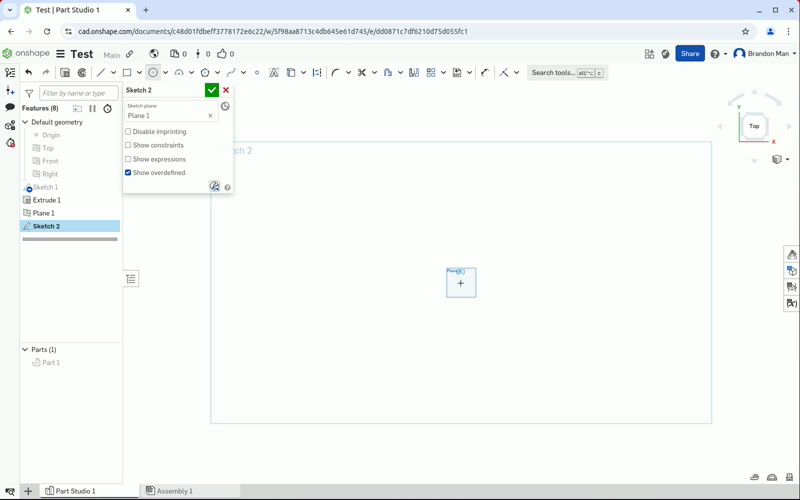
mouse_move(511, 282)
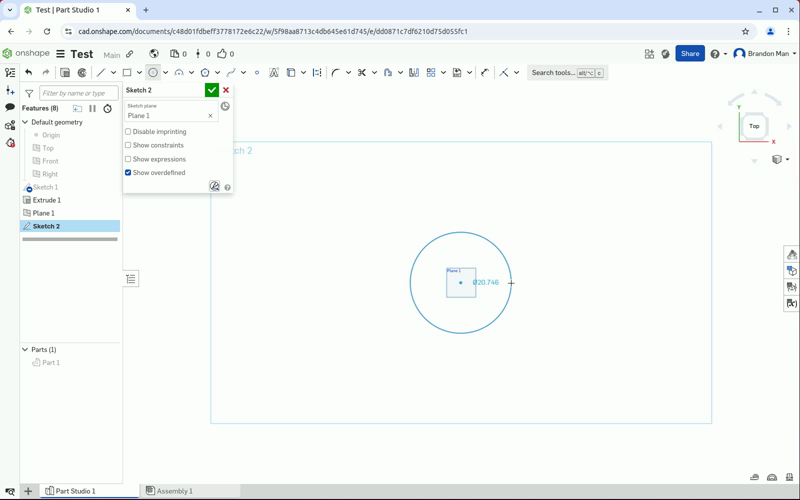
click(511, 282)
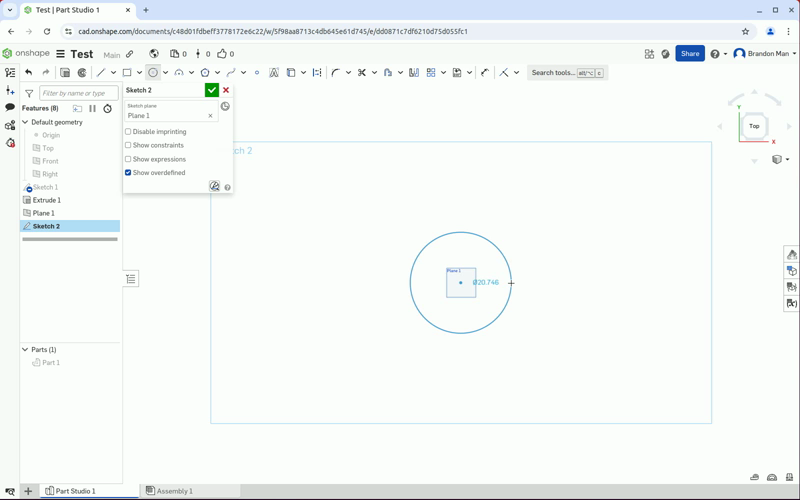
key(esc)
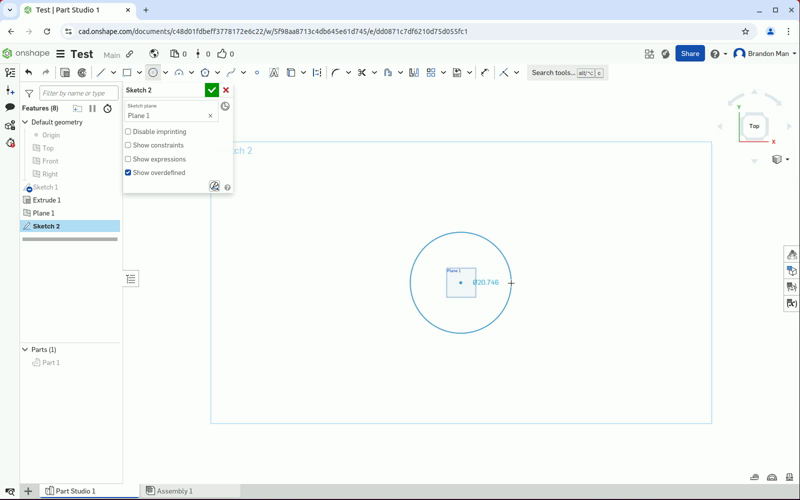
mouse_move(483, 301)
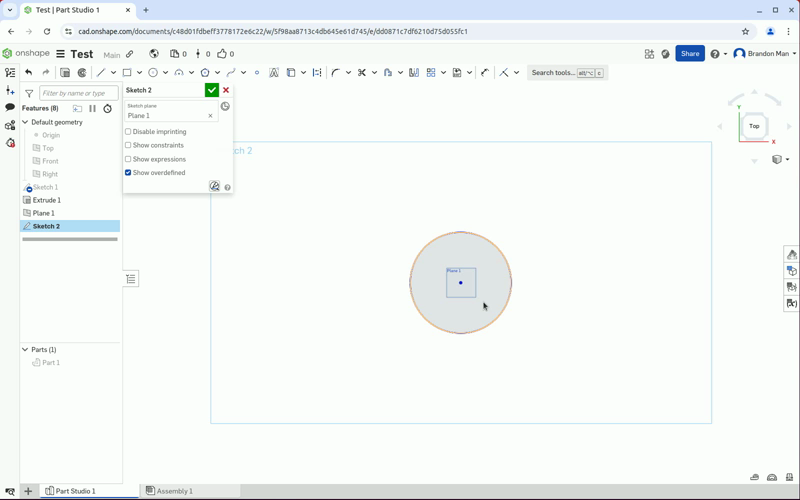
click(483, 301)
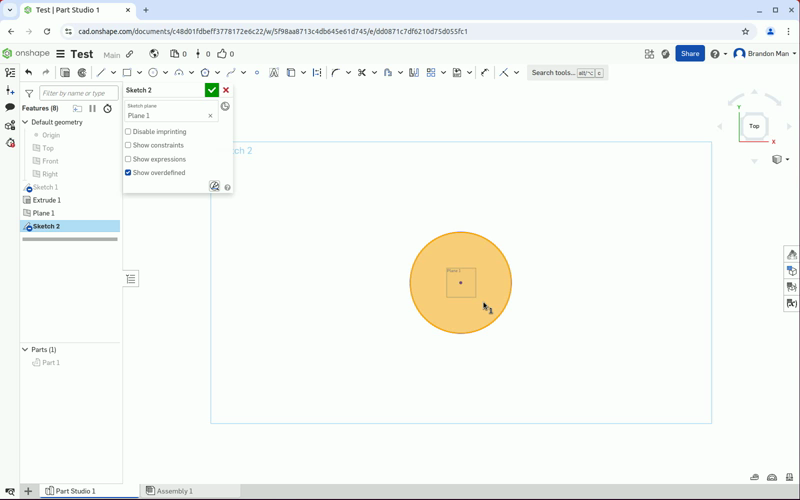
mouse_move(73, 352)
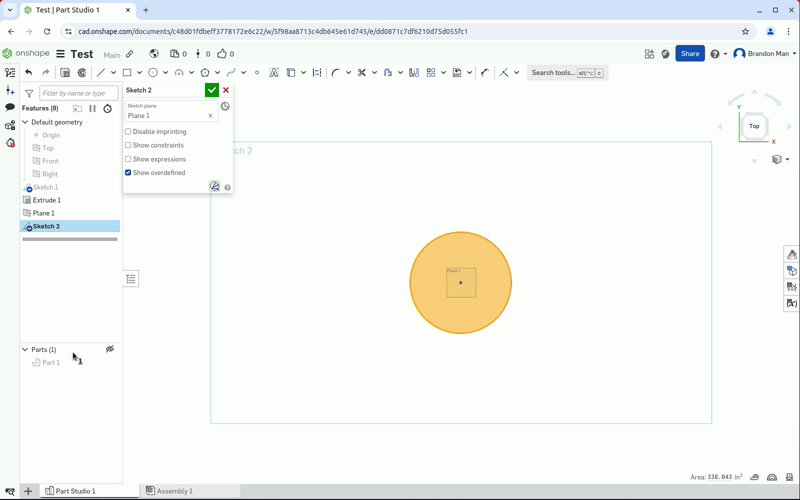
key(shift+y)
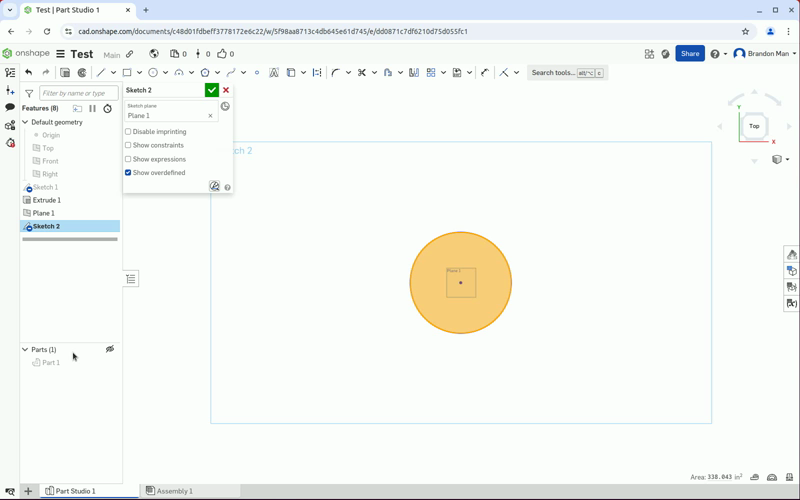
key(shift+e)
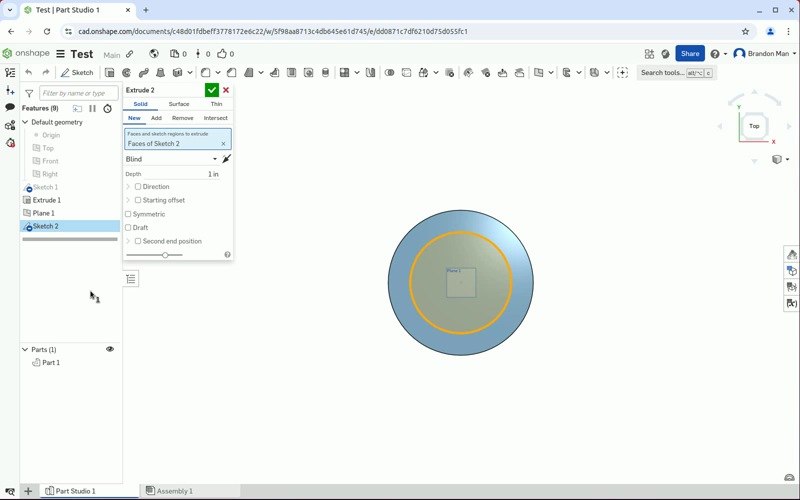
mouse_move(143, 106)
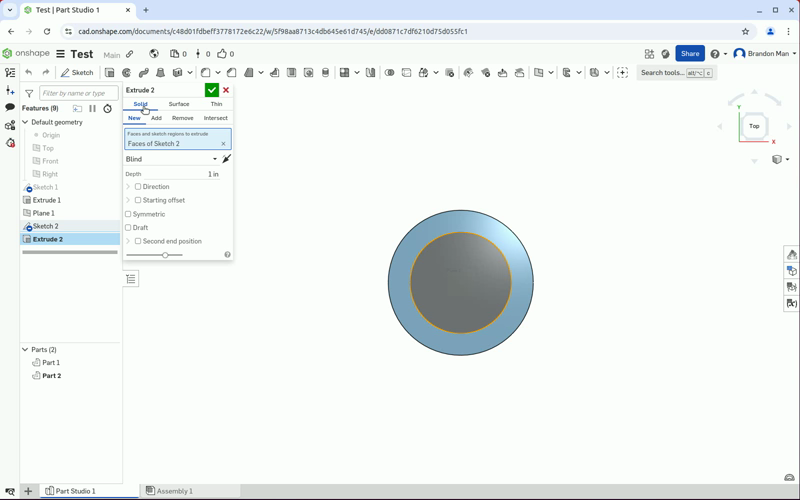
click(143, 106)
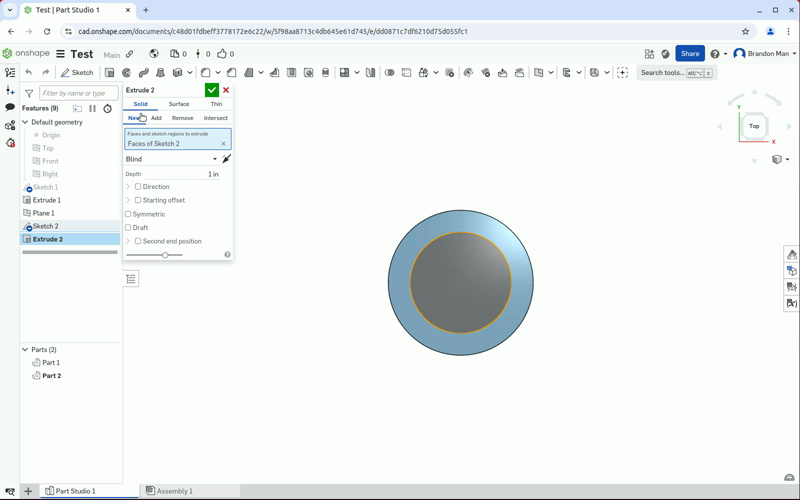
mouse_move(137, 120)
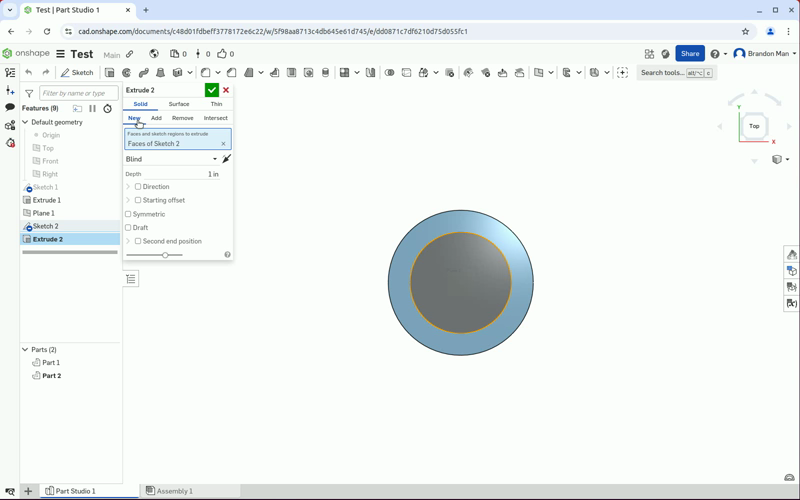
click(137, 120)
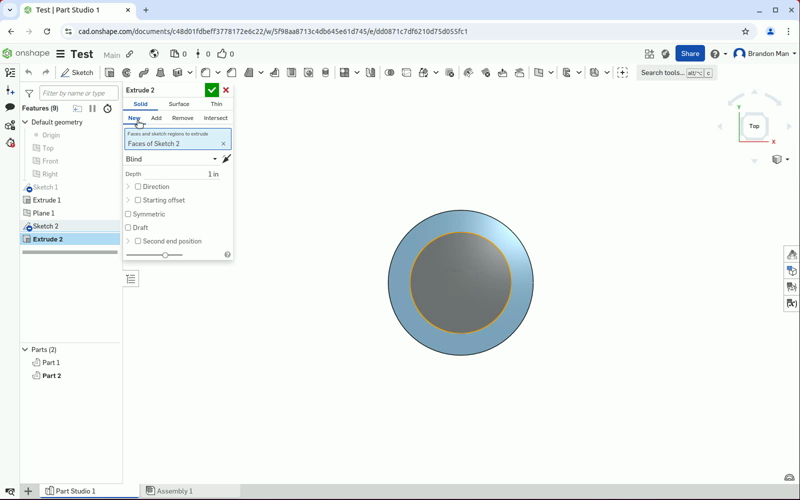
key(tab, 4)
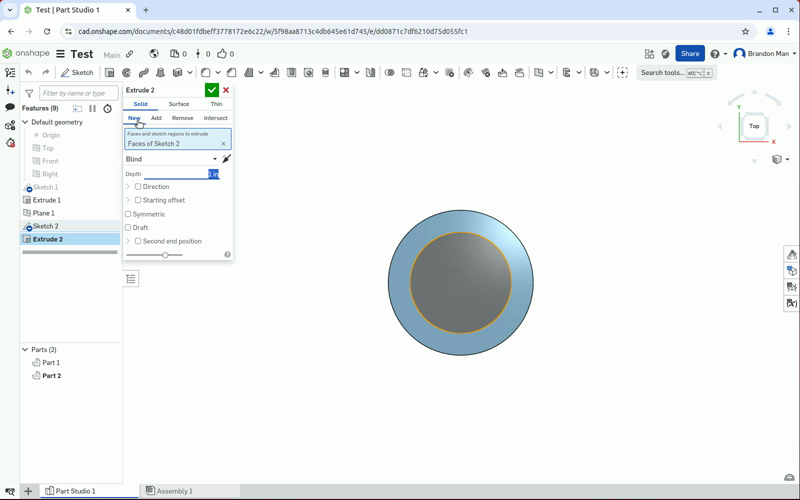
text(11.554)
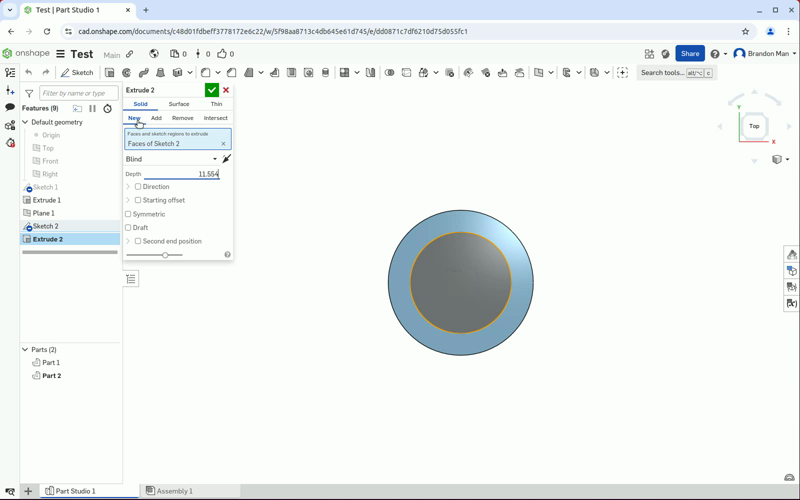
key(enter)
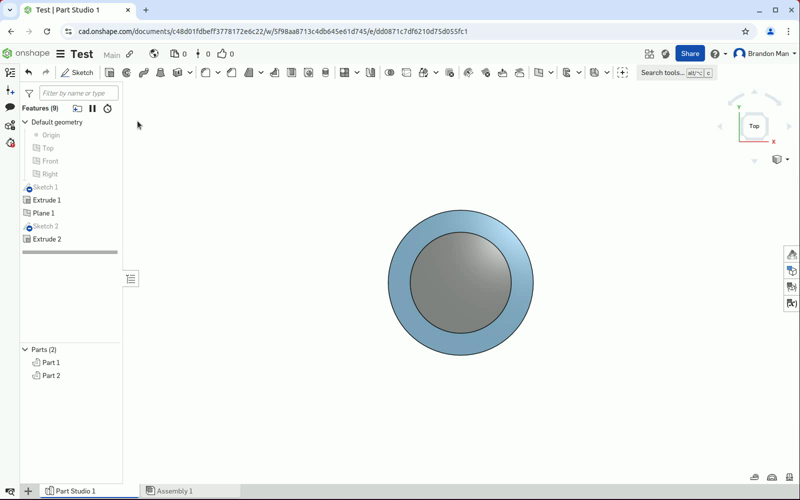
key(shift+h)
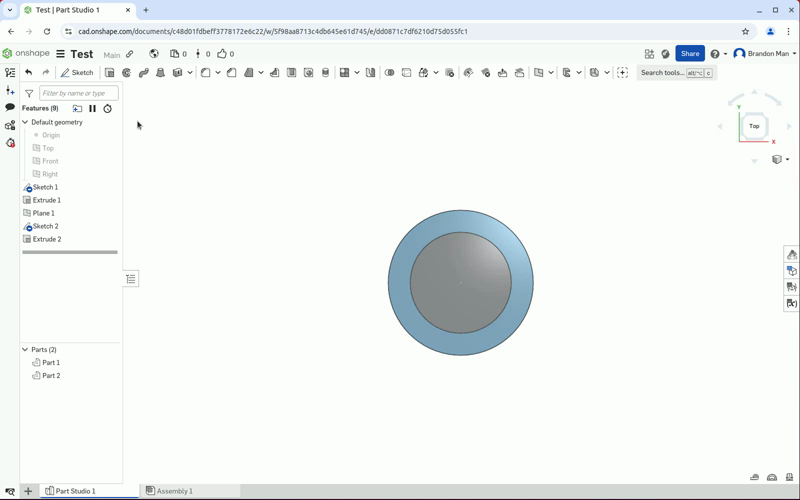
key(shift+h)
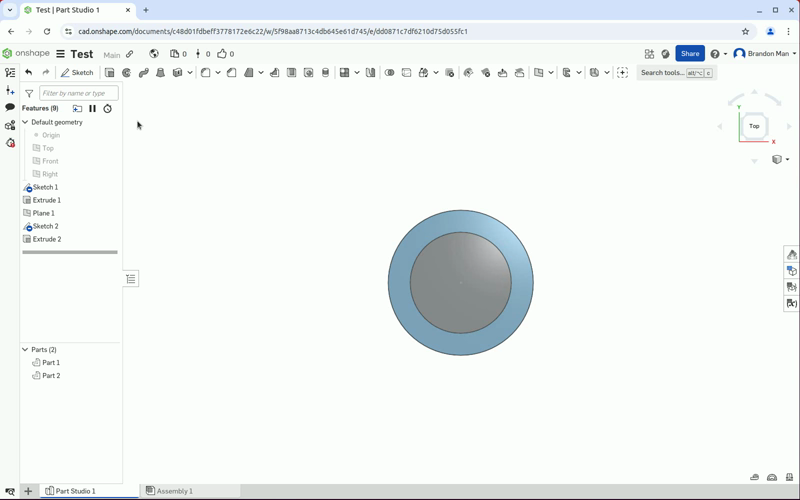
key(shift+7)
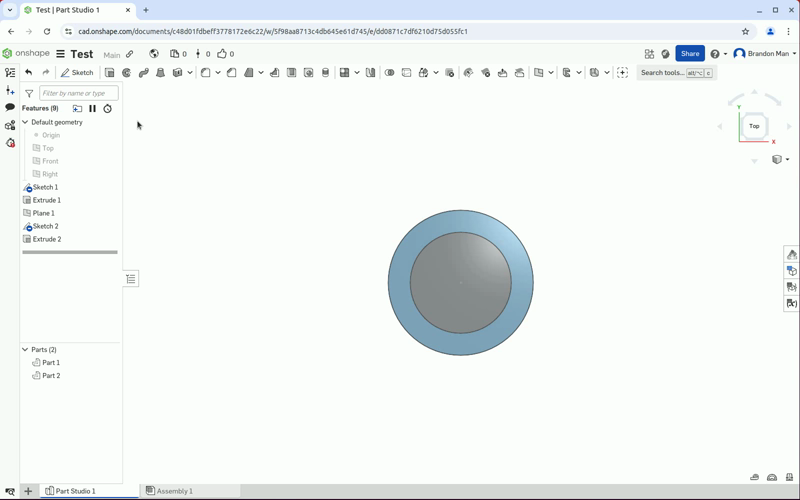
key(up, 3)
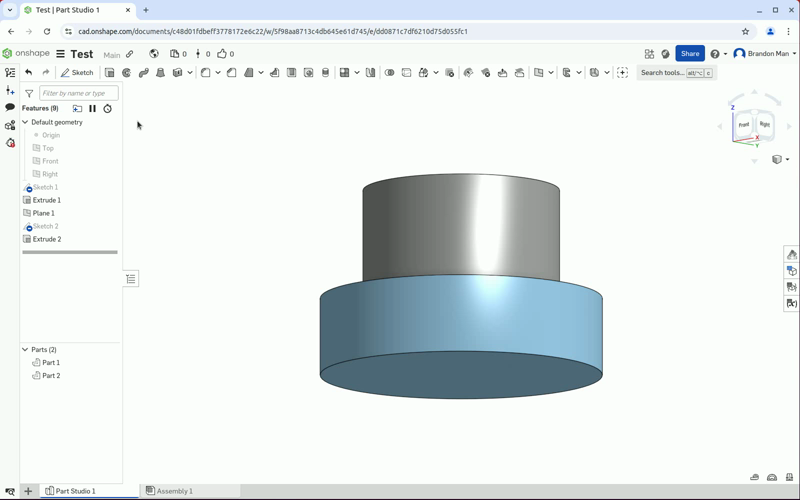
key(left, 3)
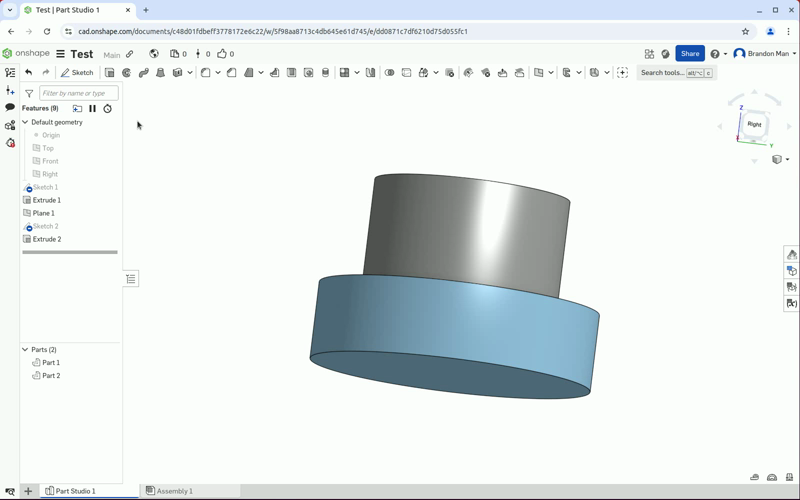
key(right, 3)
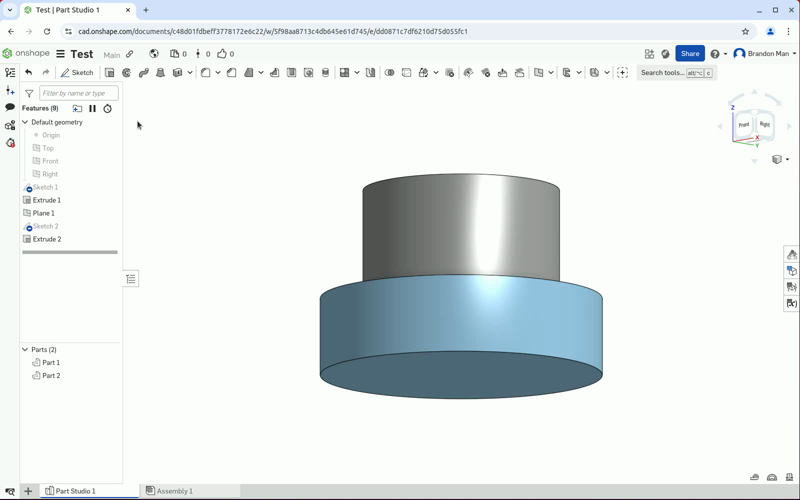
key(down, 3)
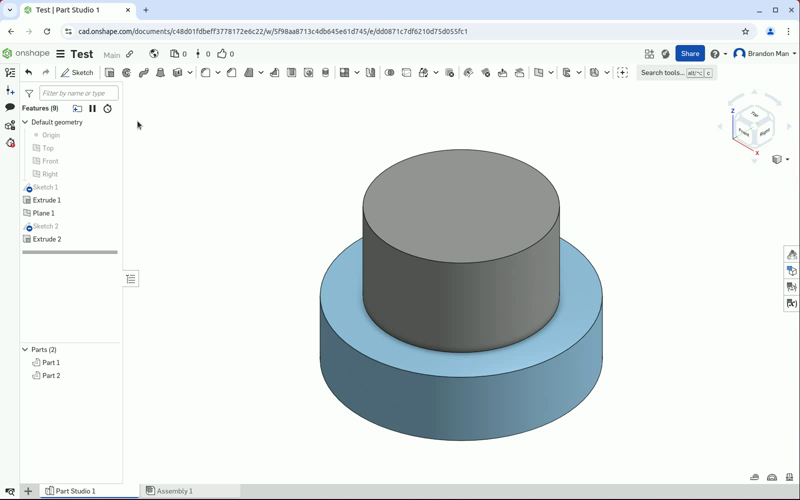
mouse_move(73, 189)
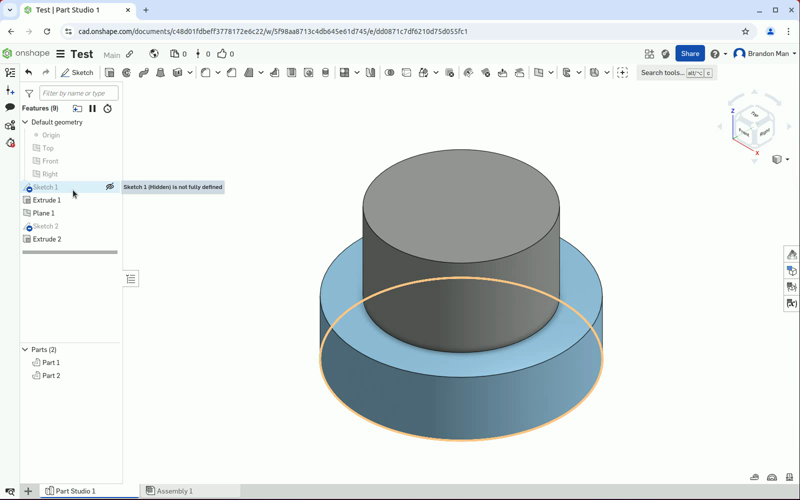
click(73, 189)